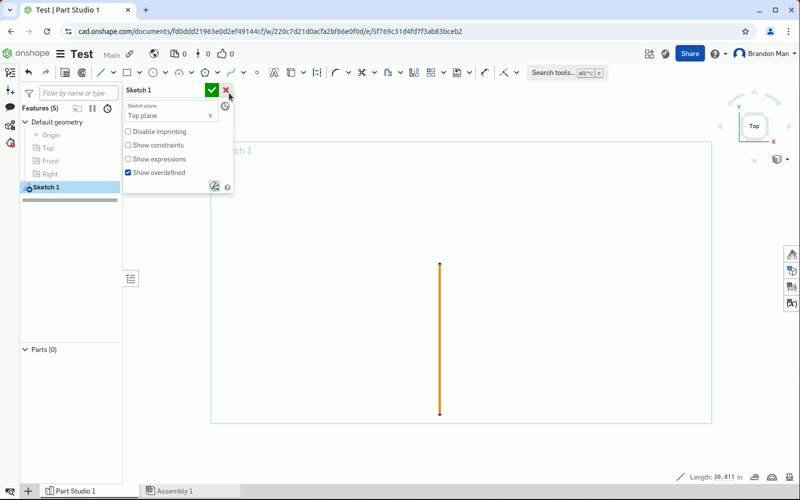
key(shift+h)
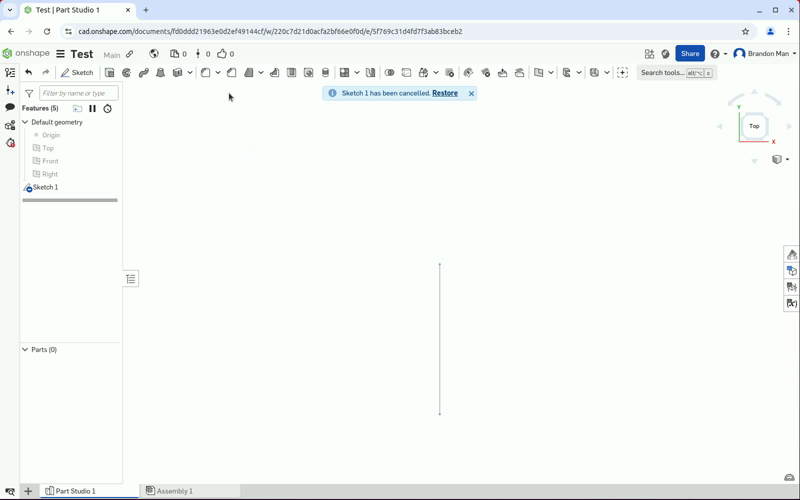
key(shift+s)
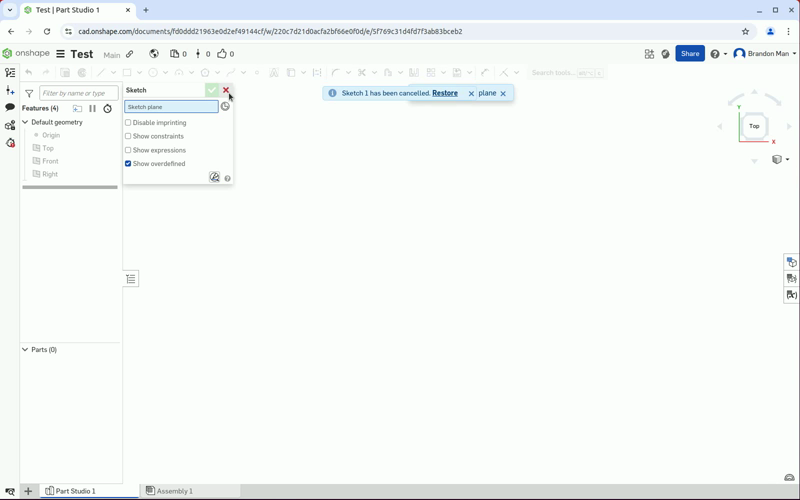
mouse_move(73, 150)
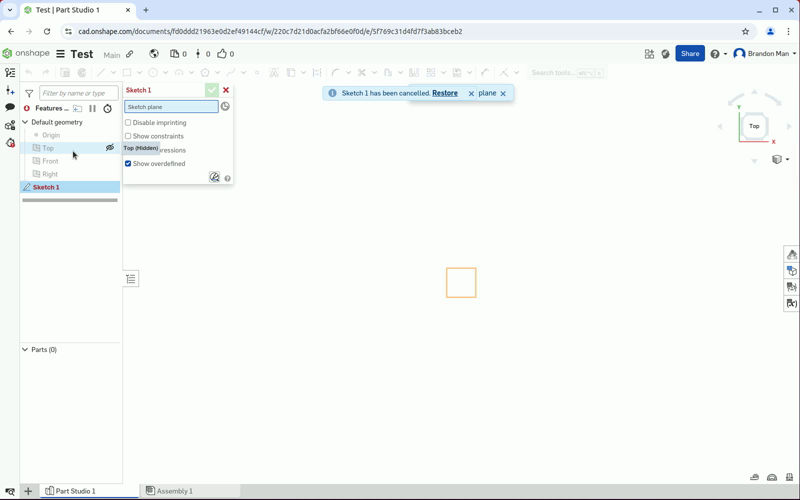
click(73, 150)
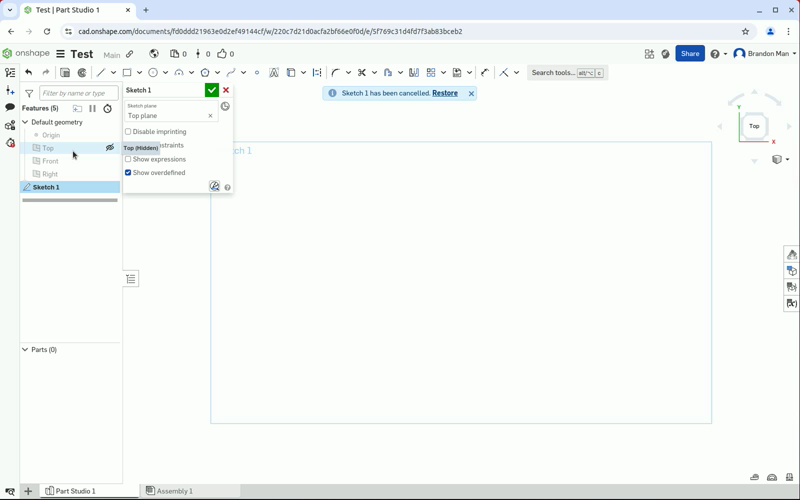
mouse_move(73, 352)
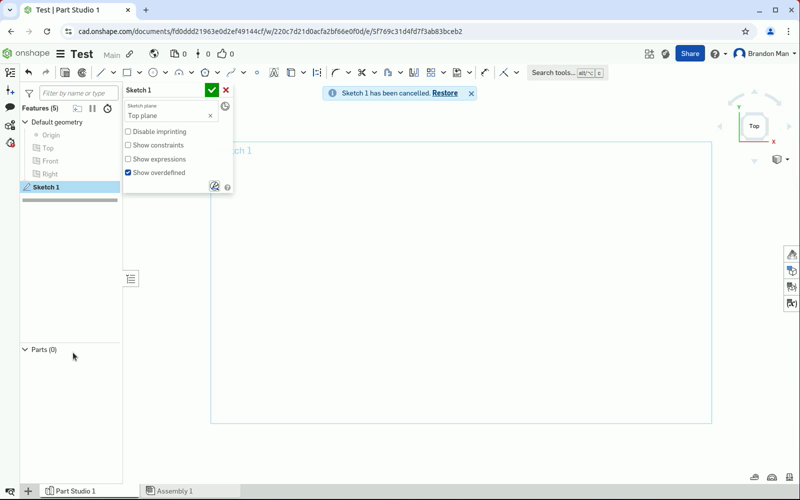
key(y)
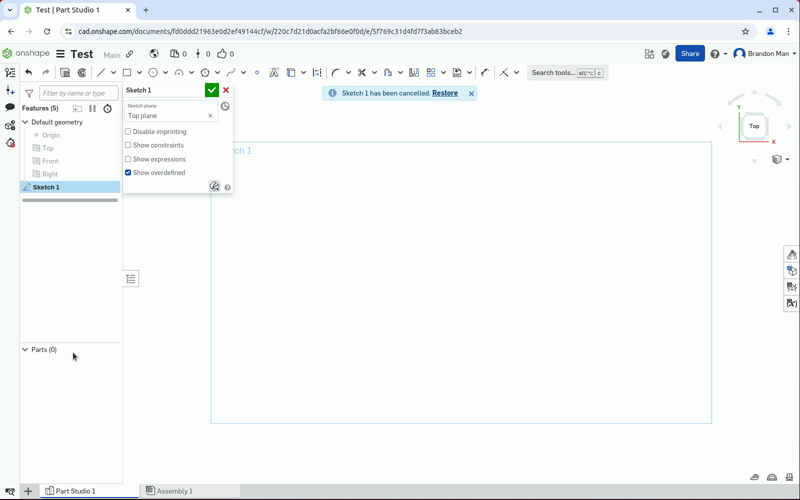
key(c)
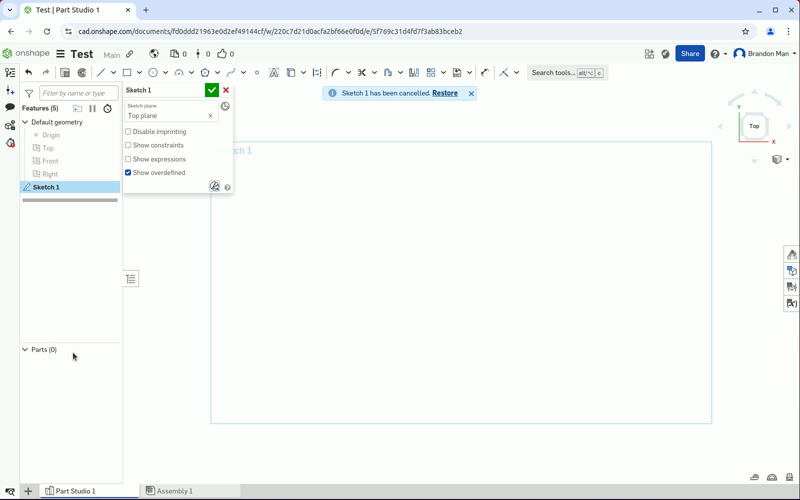
key_down(shift)
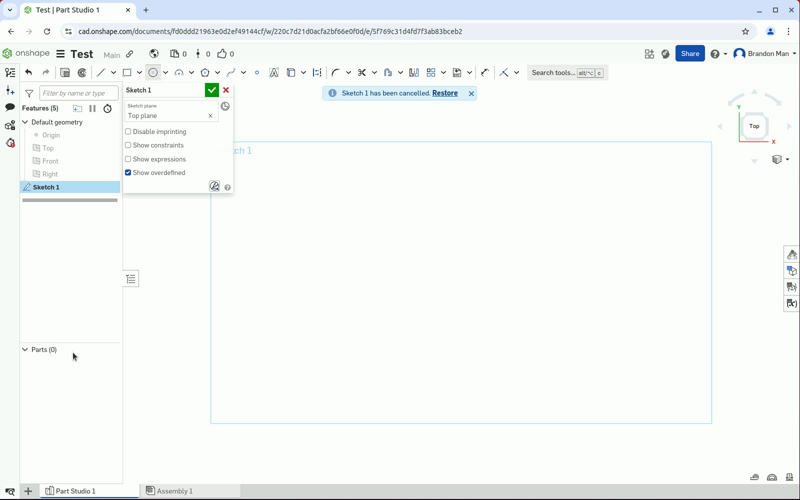
mouse_move(456, 321)
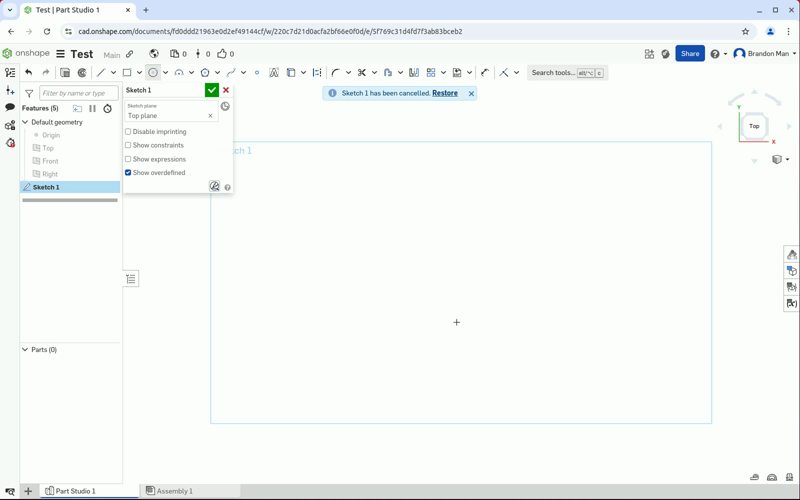
click(456, 321)
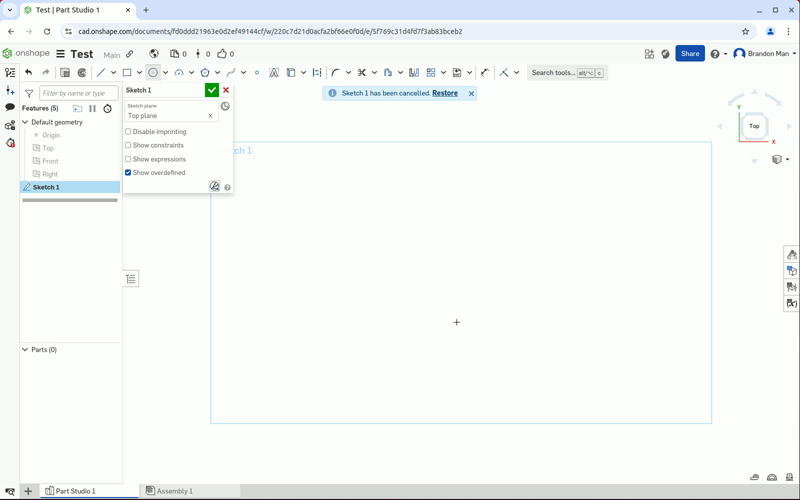
key_up(shift)
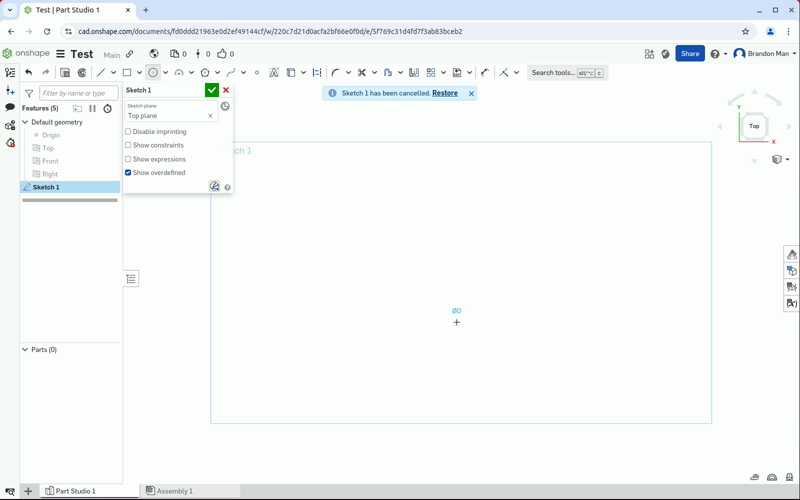
mouse_move(500, 321)
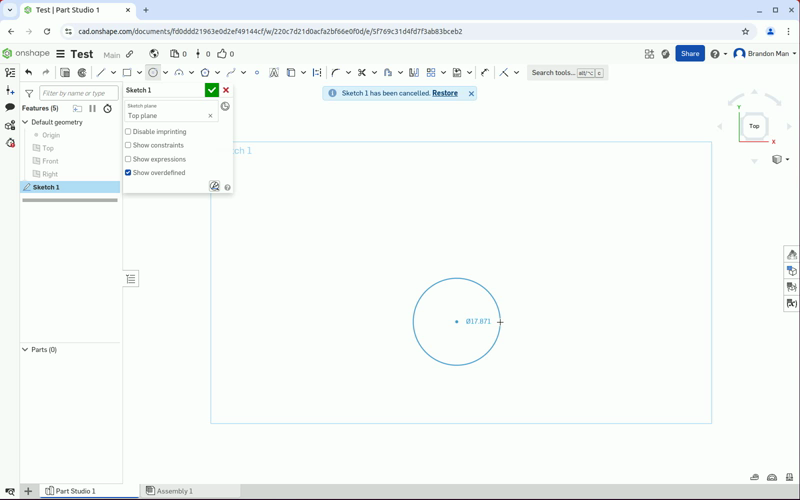
click(500, 321)
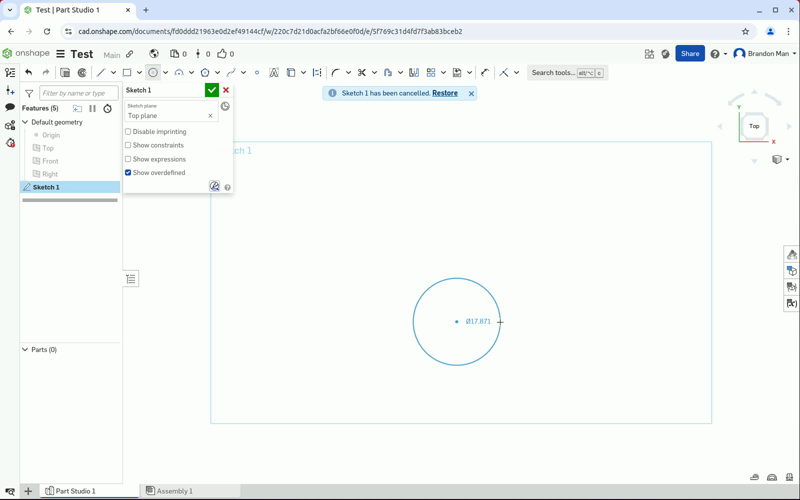
key(esc)
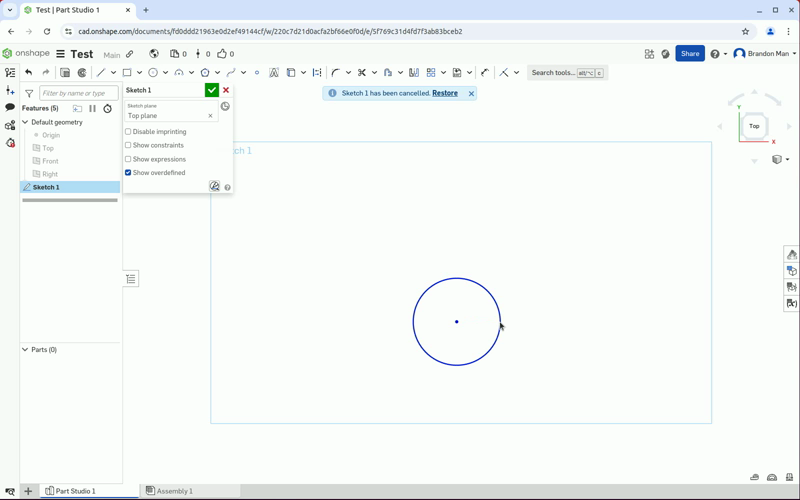
mouse_move(467, 331)
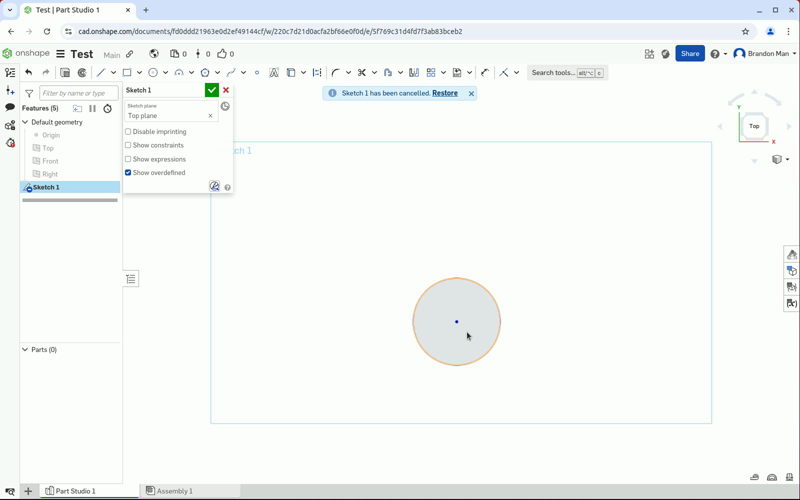
click(467, 331)
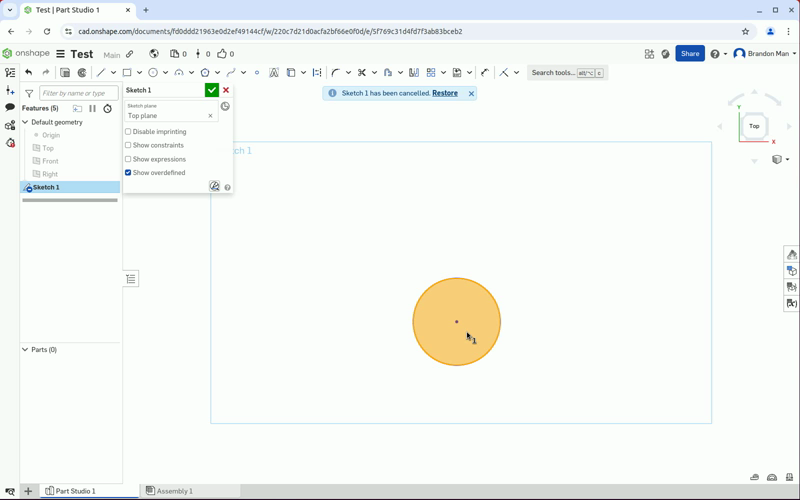
mouse_move(73, 352)
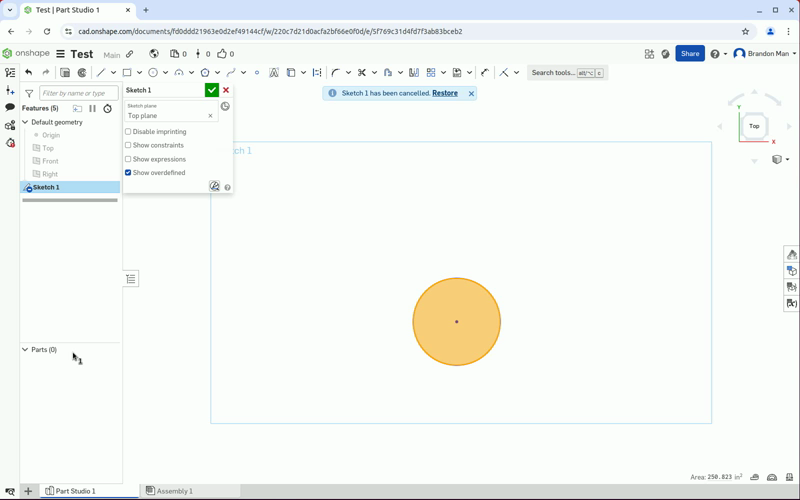
key(shift+y)
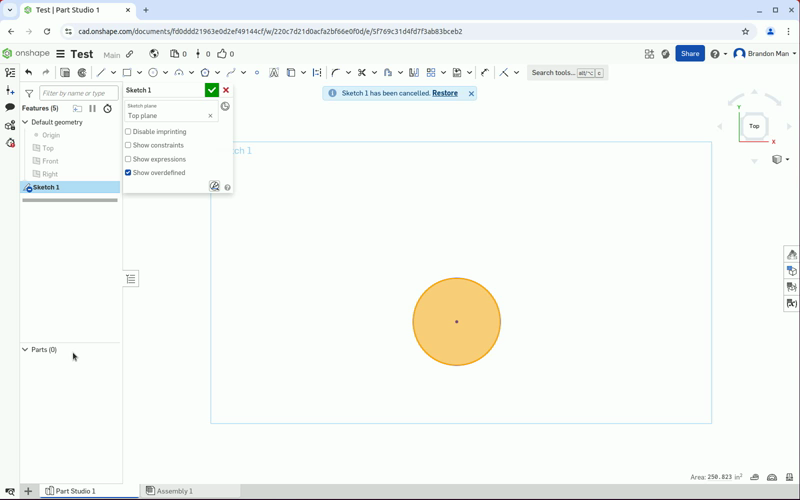
key(shift+e)
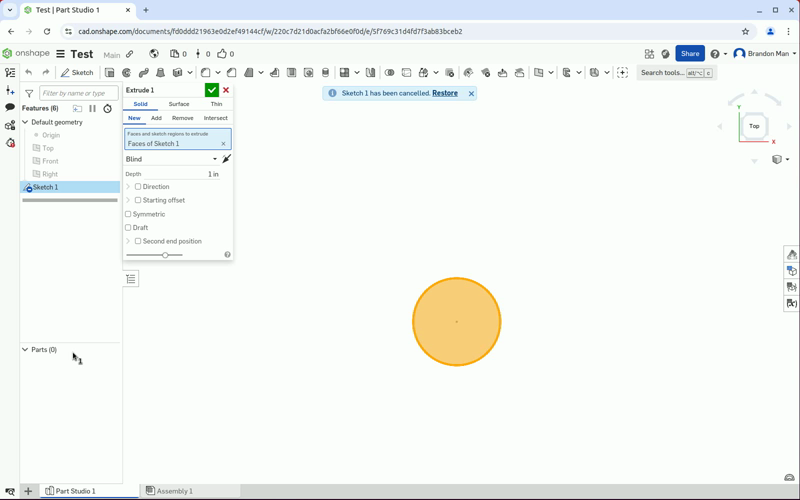
mouse_move(143, 106)
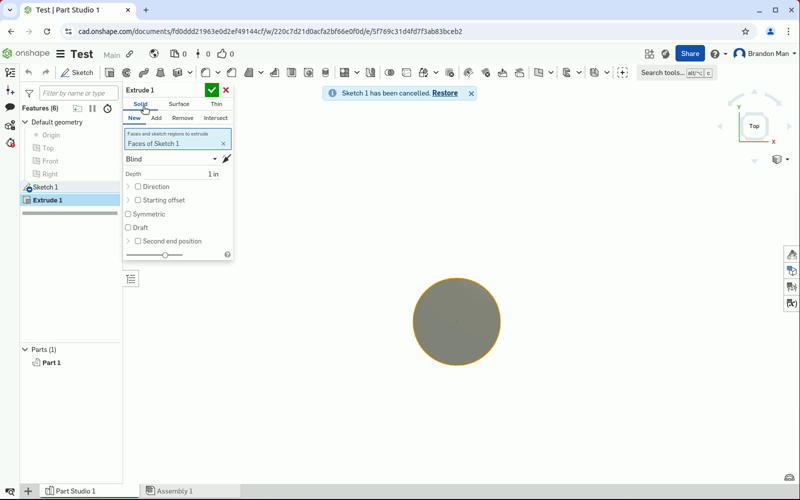
click(143, 106)
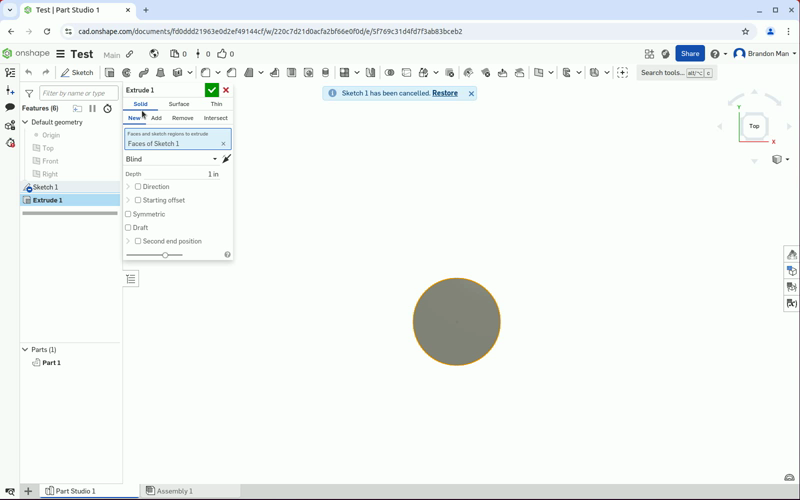
mouse_move(137, 120)
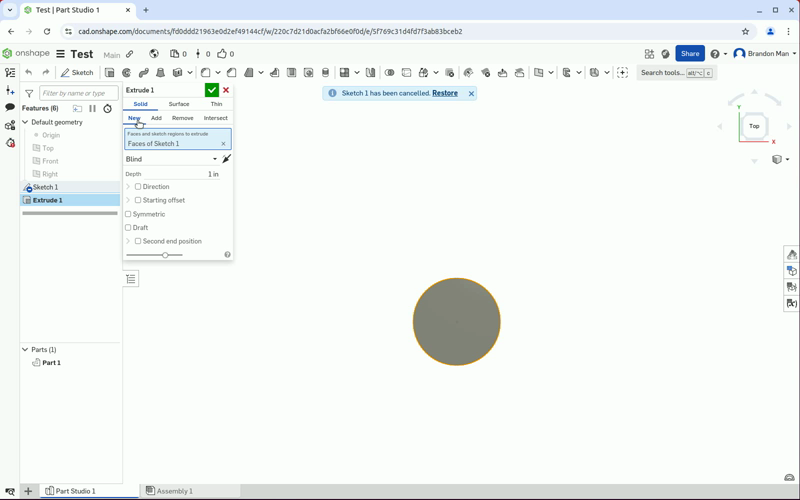
click(137, 120)
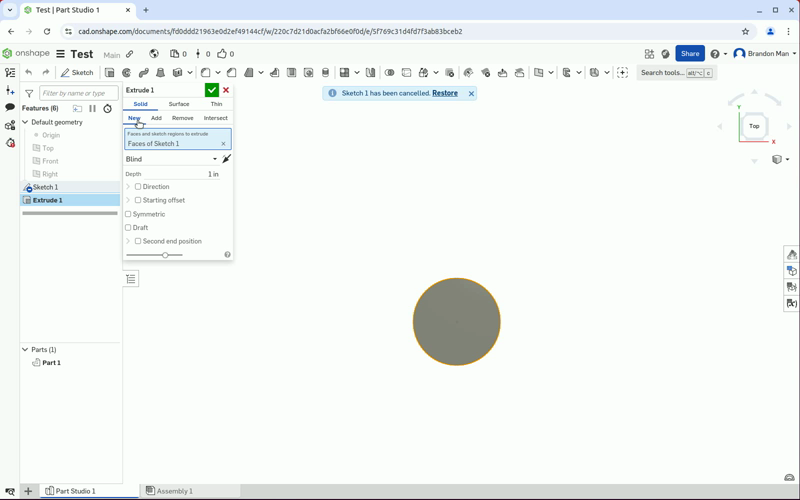
key(tab, 4)
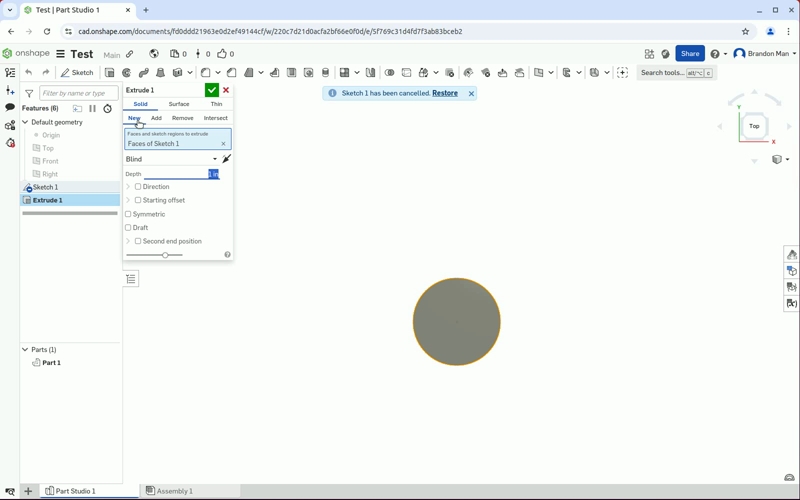
text(17.813)
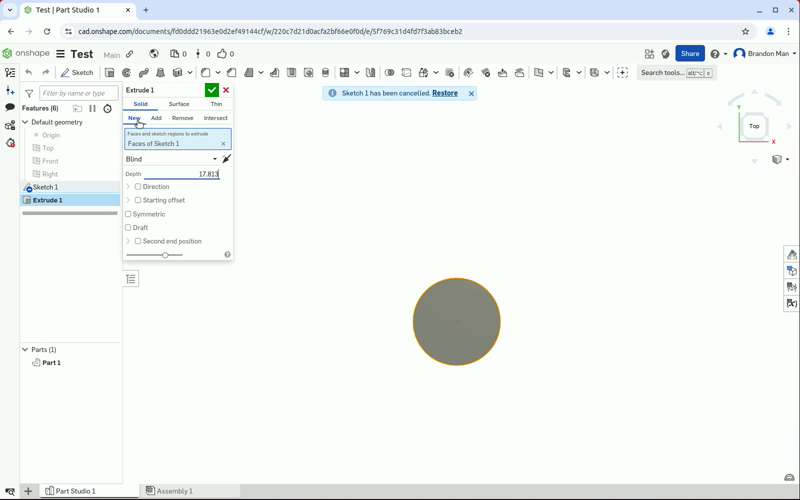
key(enter)
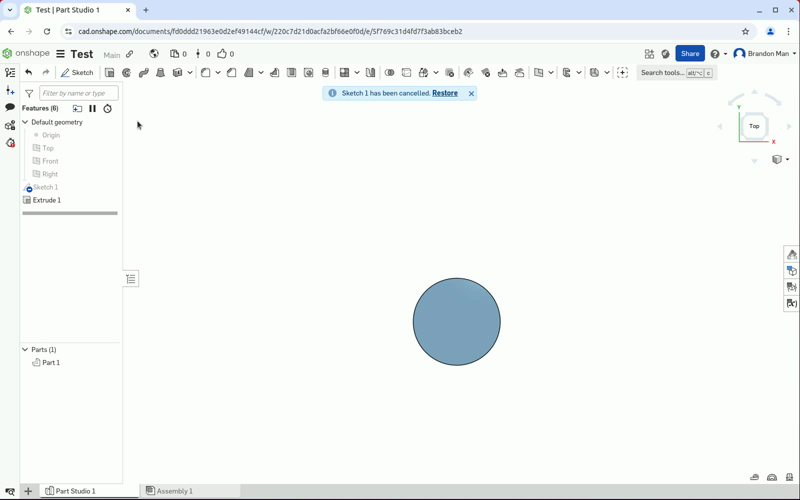
key(shift+h)
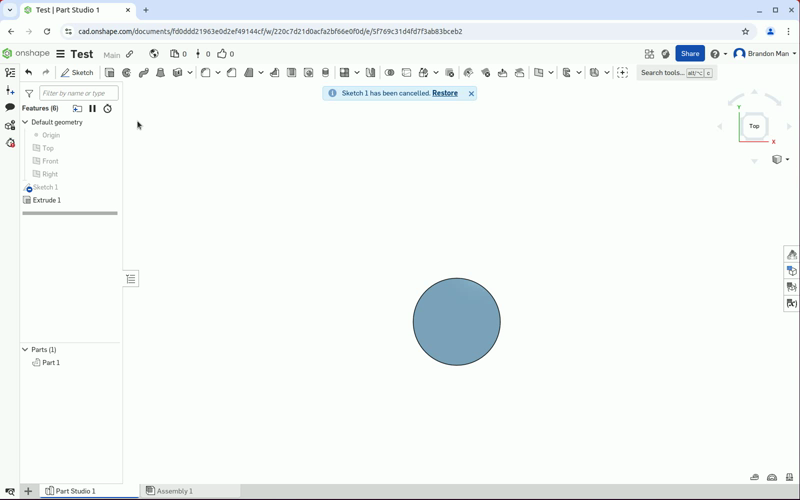
key(shift+h)
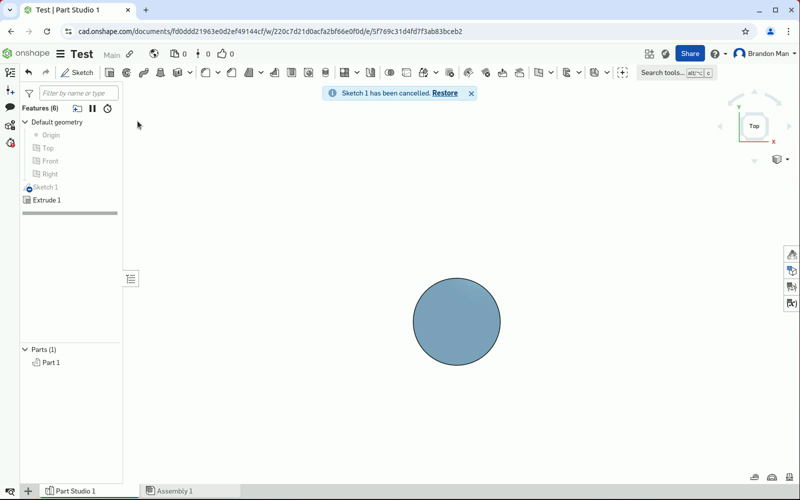
mouse_move(73, 189)
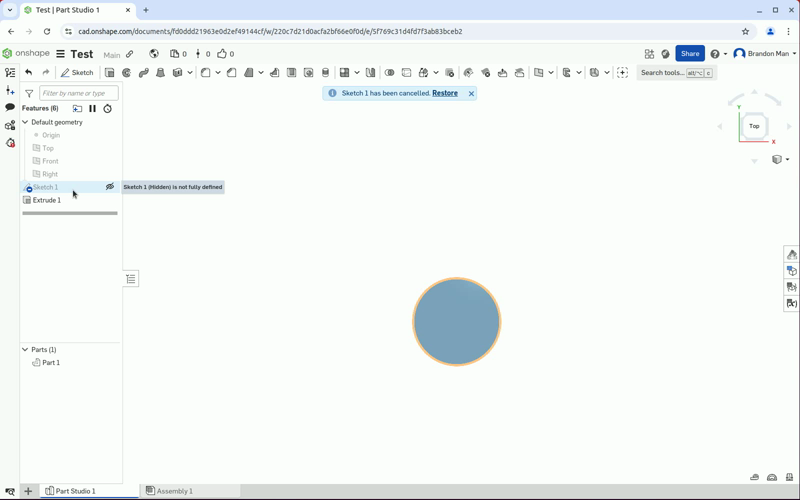
click(73, 189)
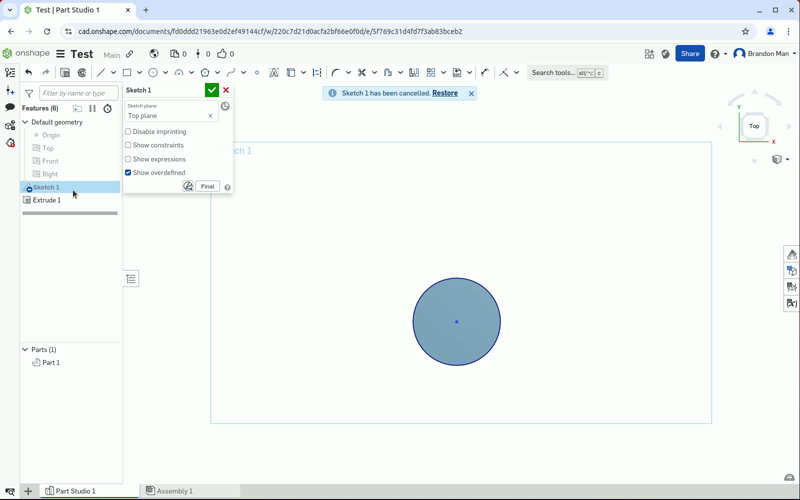
mouse_move(229, 92)
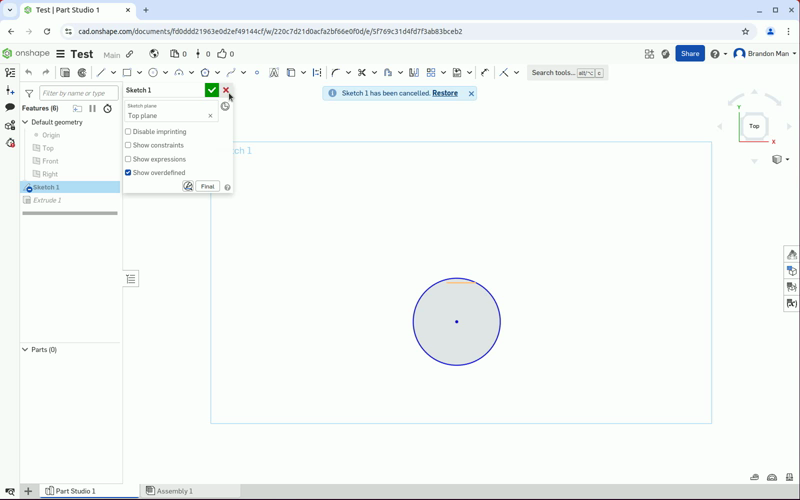
click(229, 92)
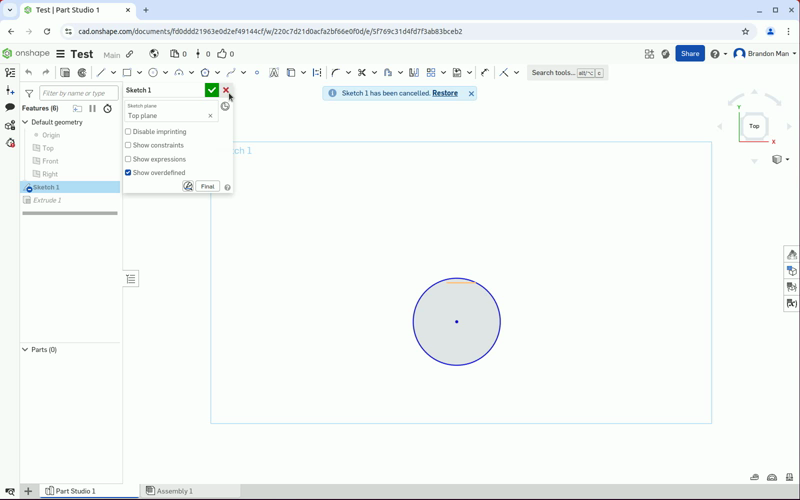
key(shift+s)
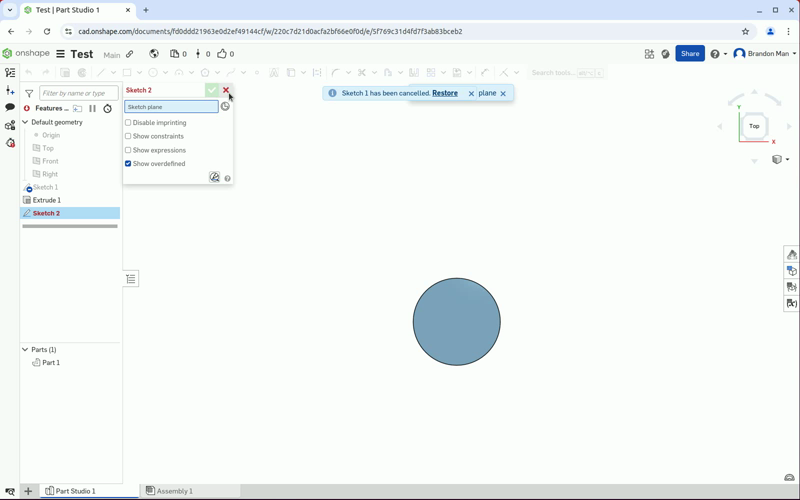
mouse_move(73, 150)
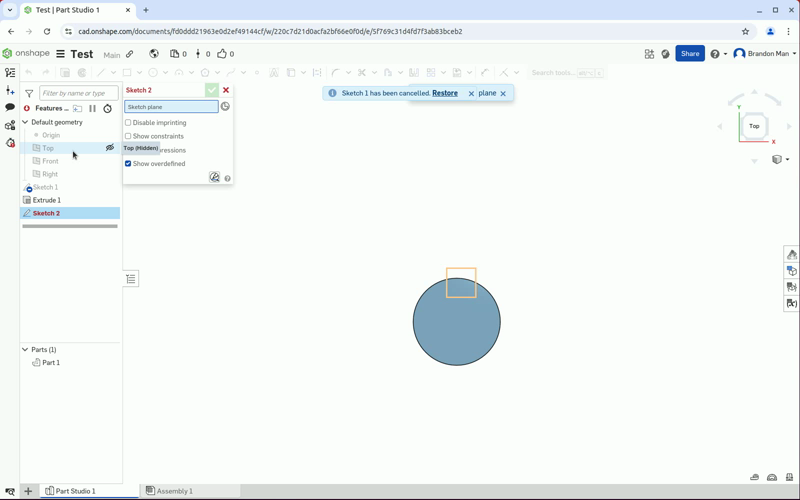
click(73, 150)
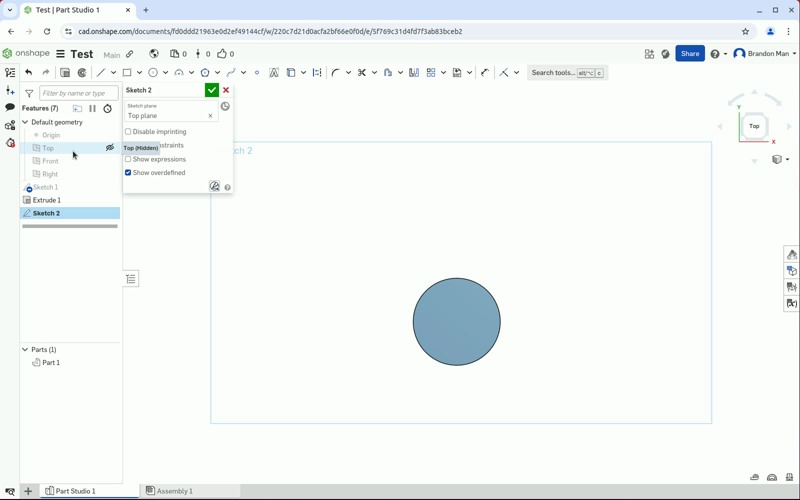
mouse_move(73, 352)
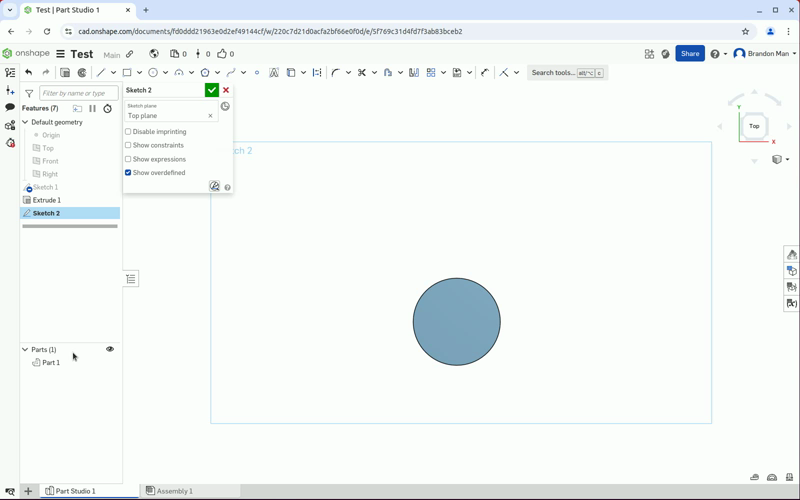
key(y)
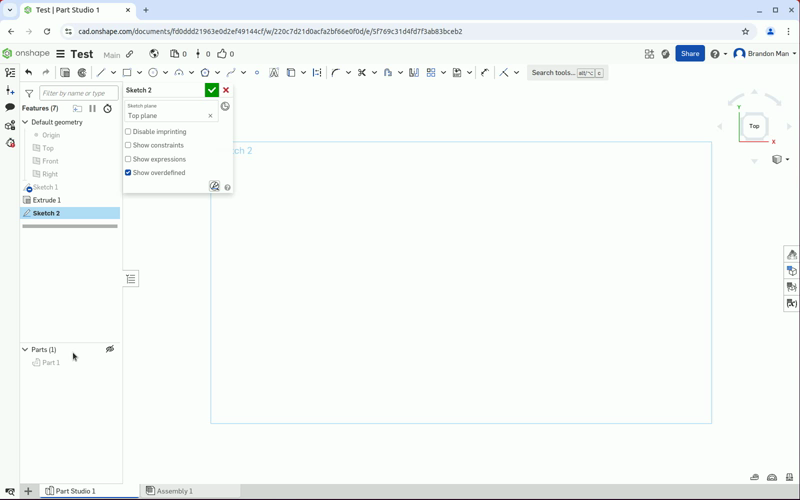
key(c)
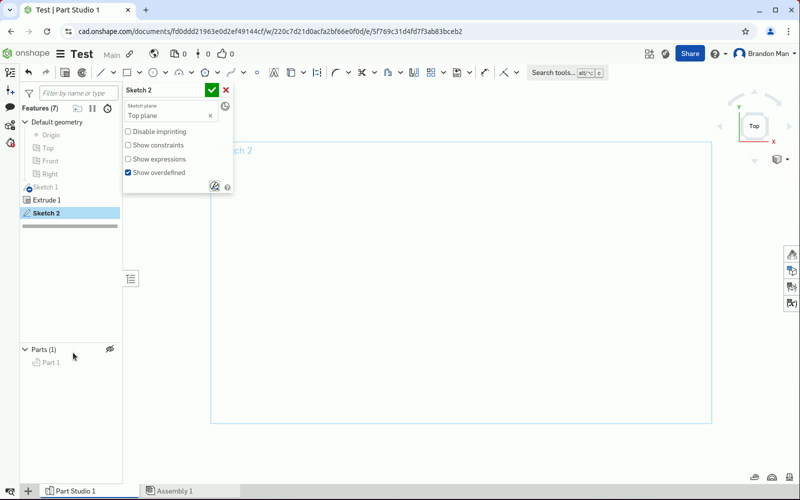
key_down(shift)
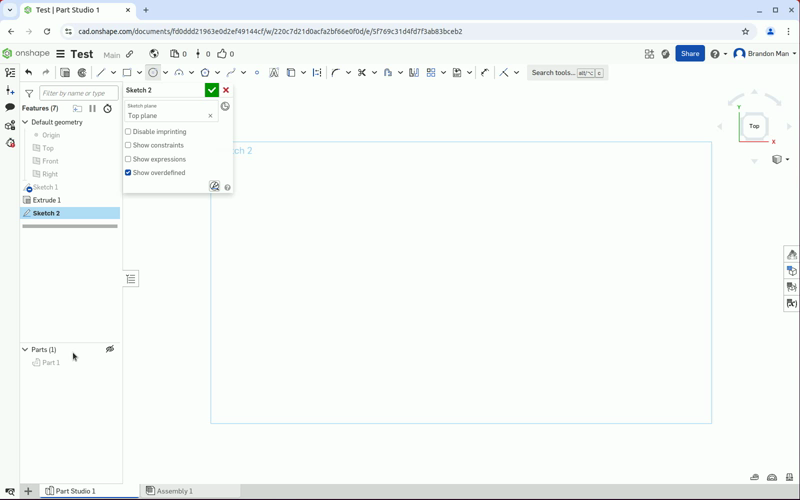
mouse_move(455, 213)
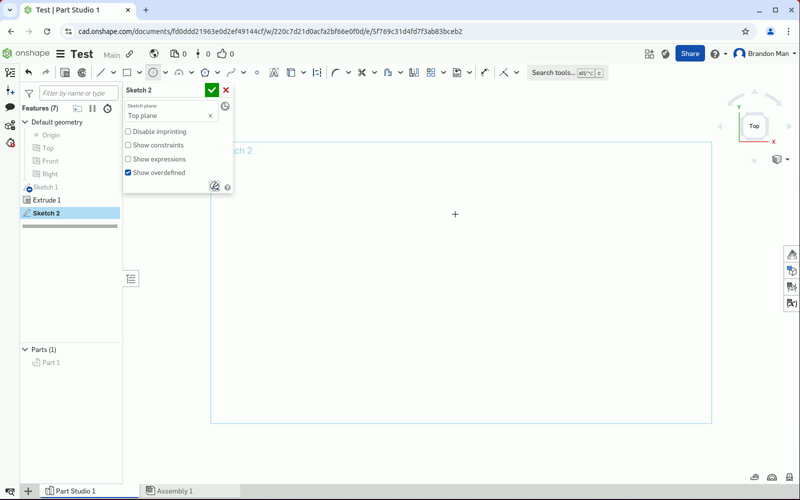
click(455, 213)
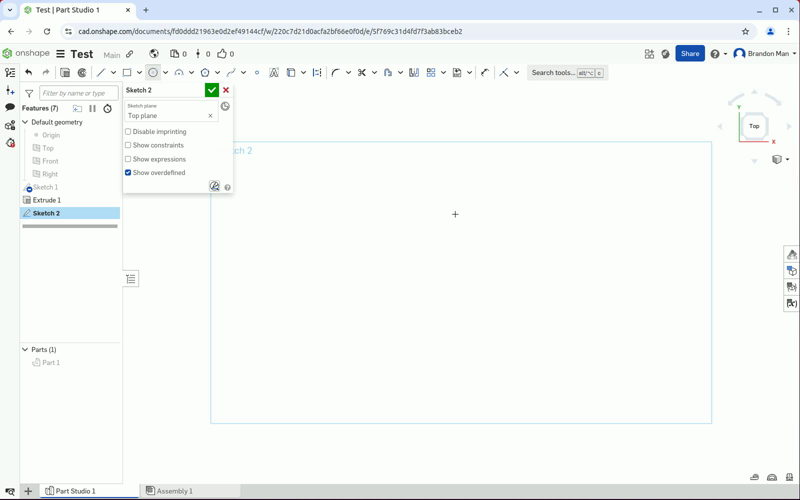
key_up(shift)
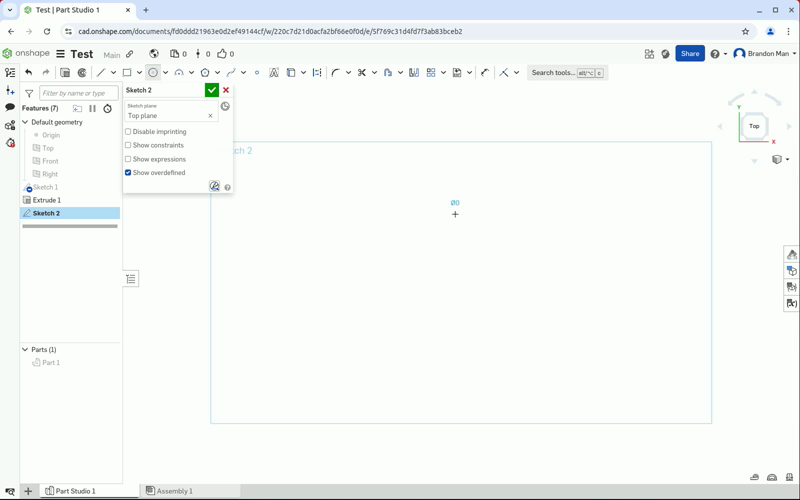
mouse_move(499, 213)
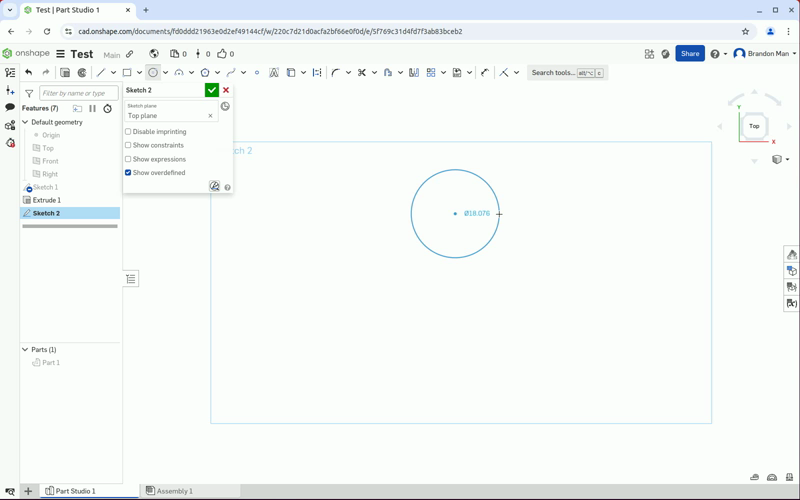
click(499, 213)
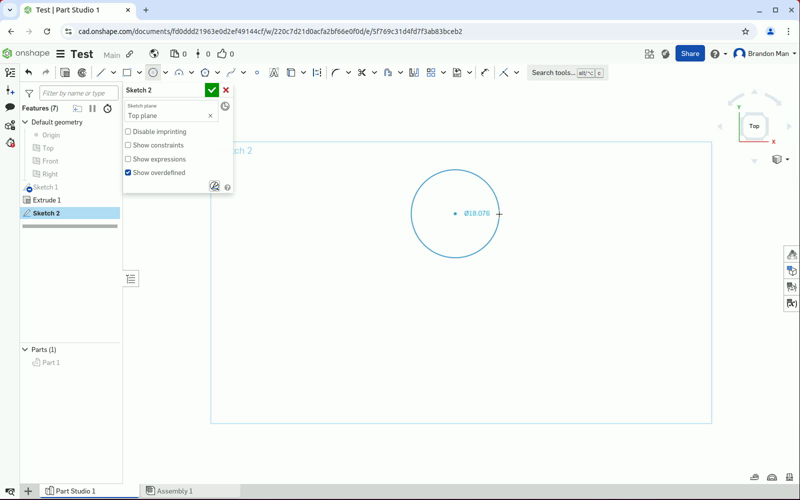
key(esc)
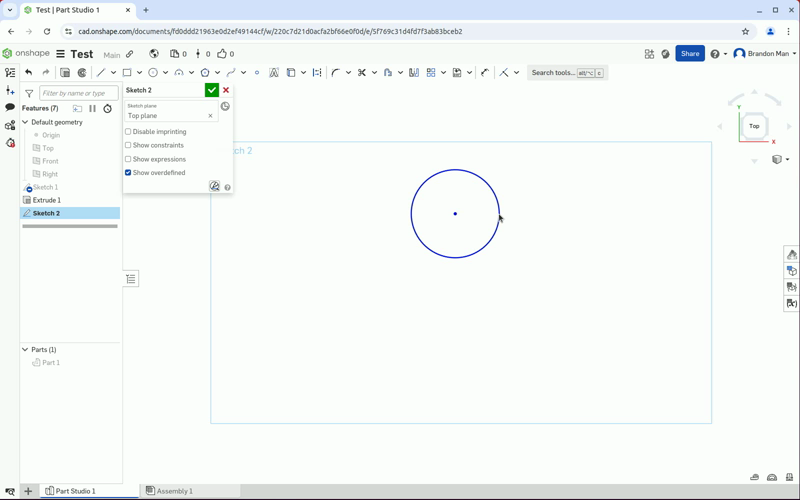
mouse_move(459, 223)
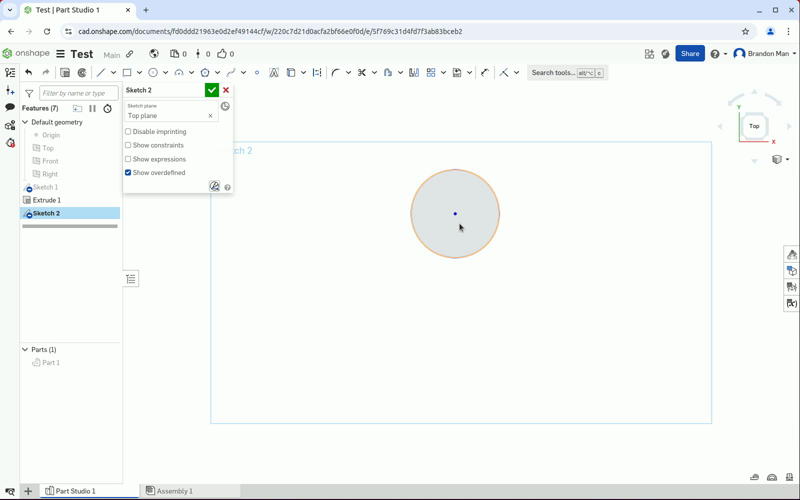
click(459, 223)
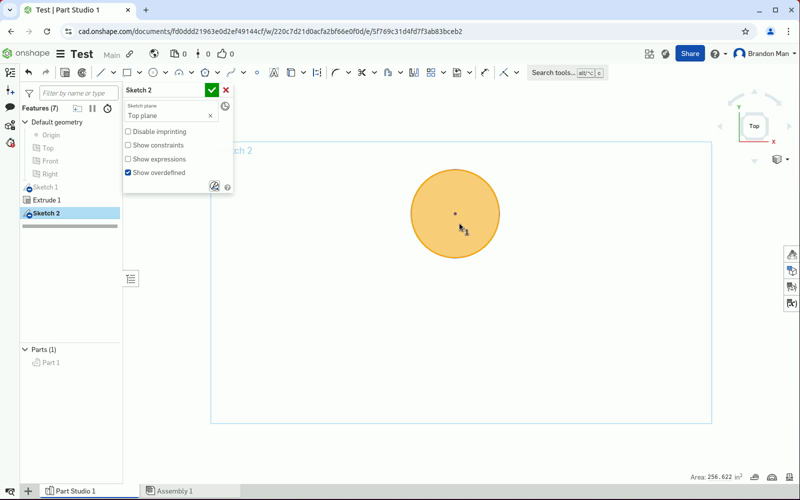
mouse_move(73, 352)
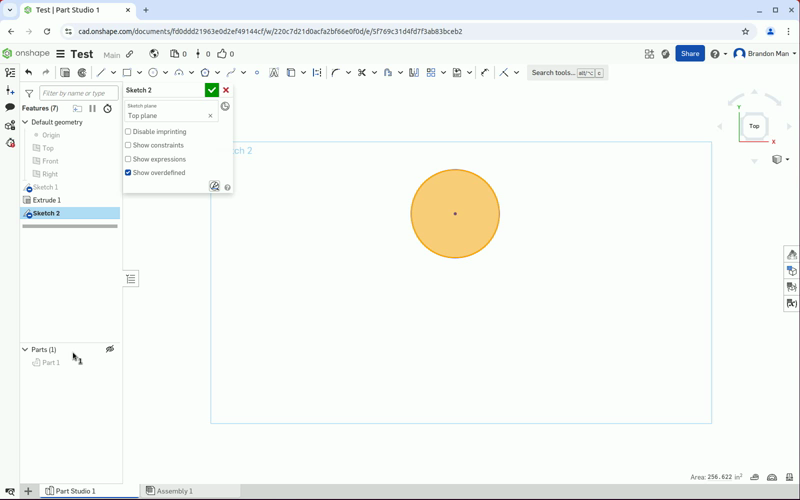
key(shift+y)
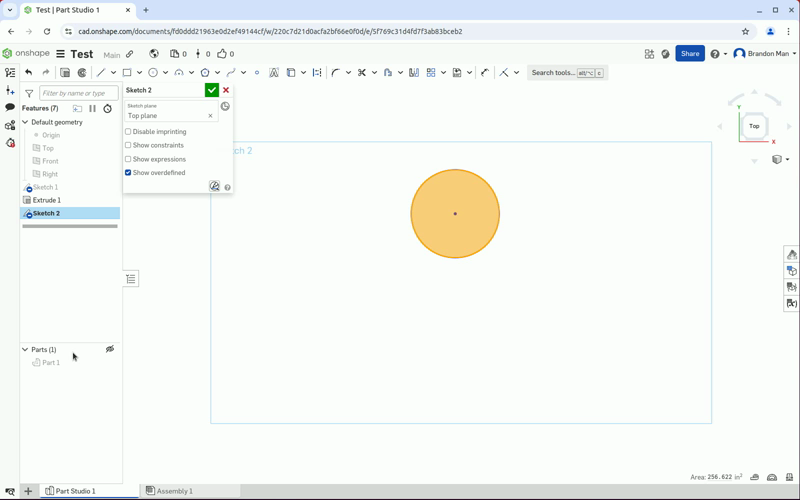
key(shift+e)
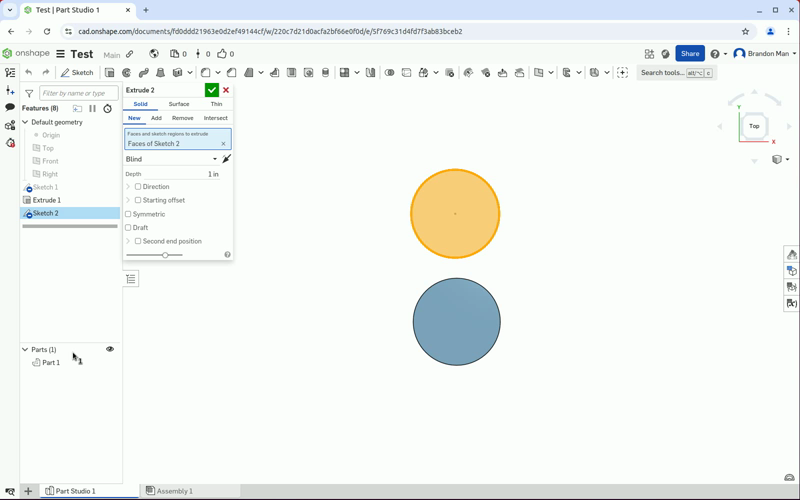
mouse_move(143, 106)
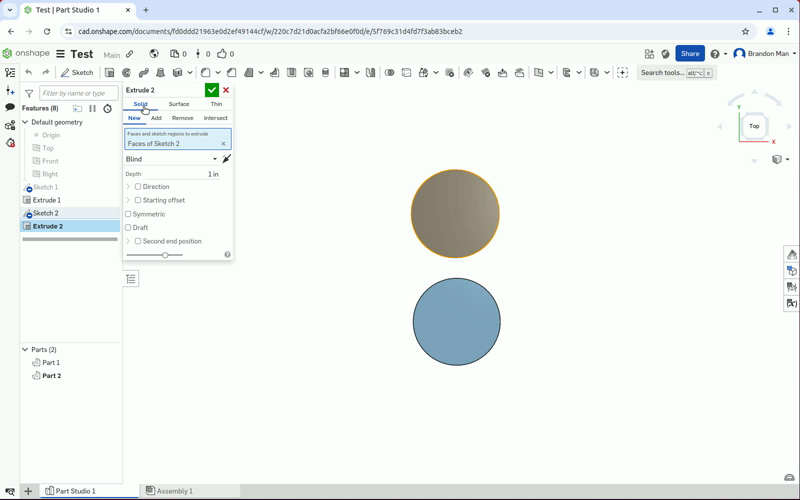
click(143, 106)
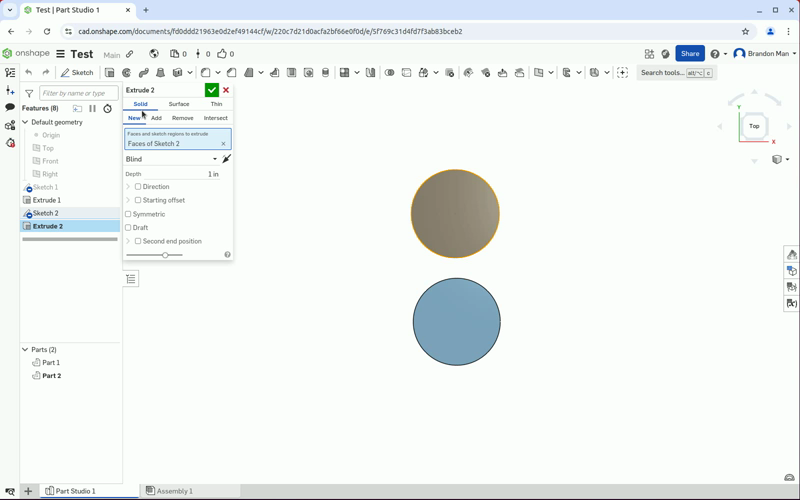
mouse_move(137, 120)
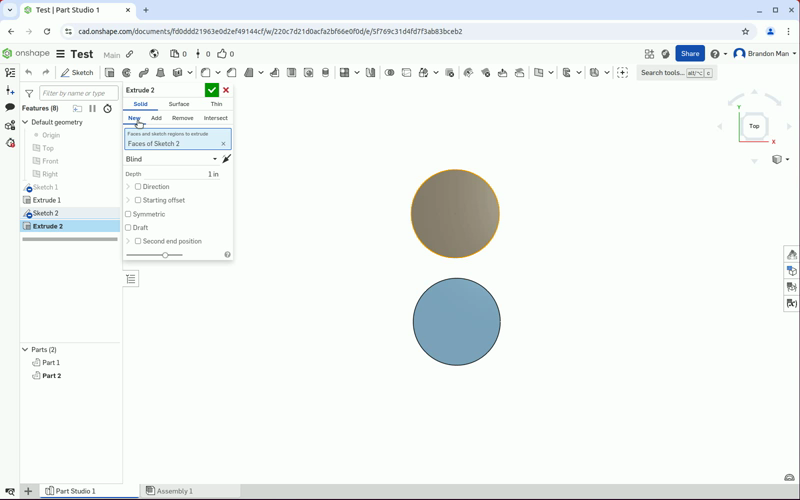
click(137, 120)
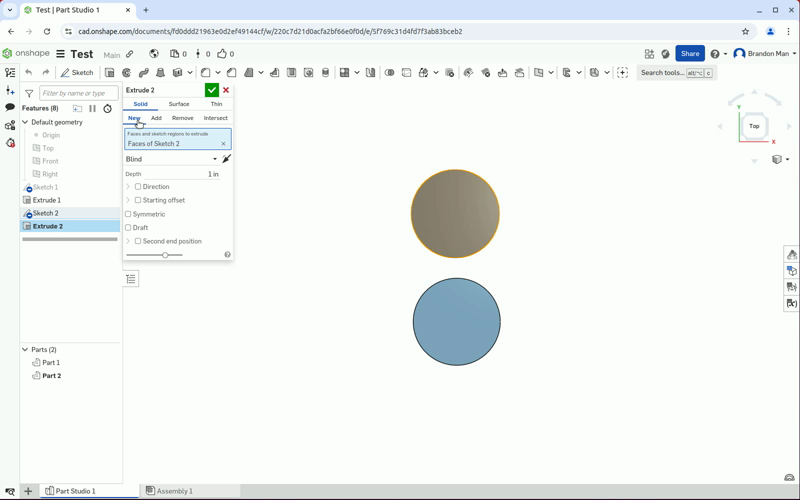
key(tab, 4)
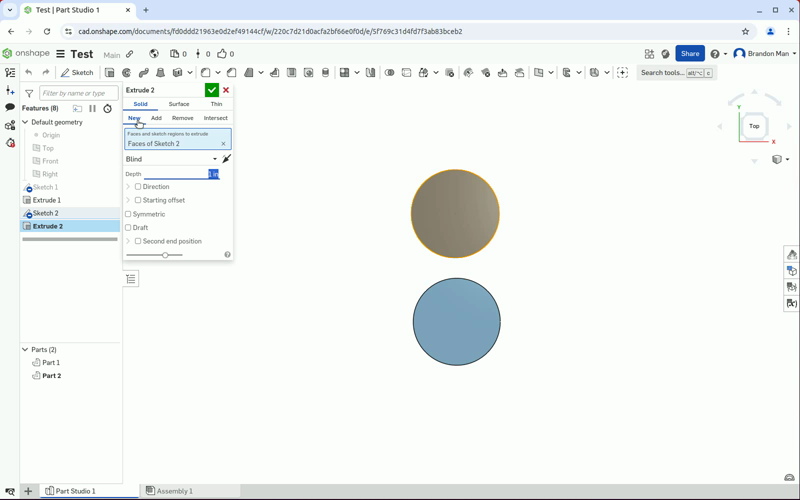
text(17.813)
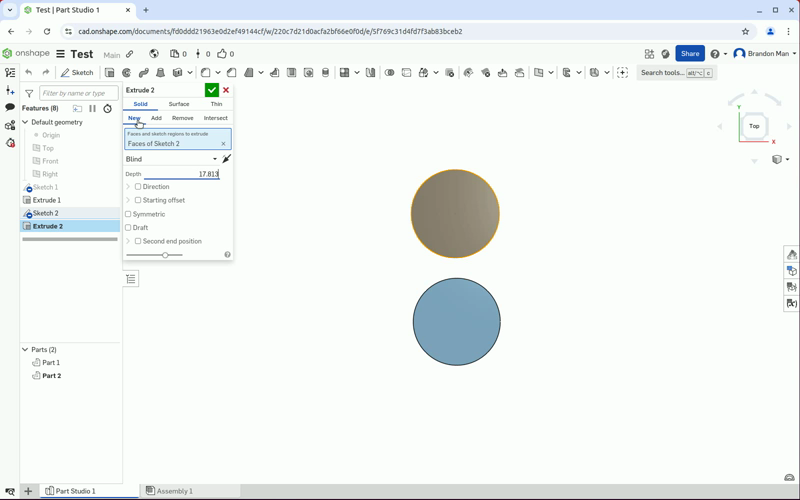
key(enter)
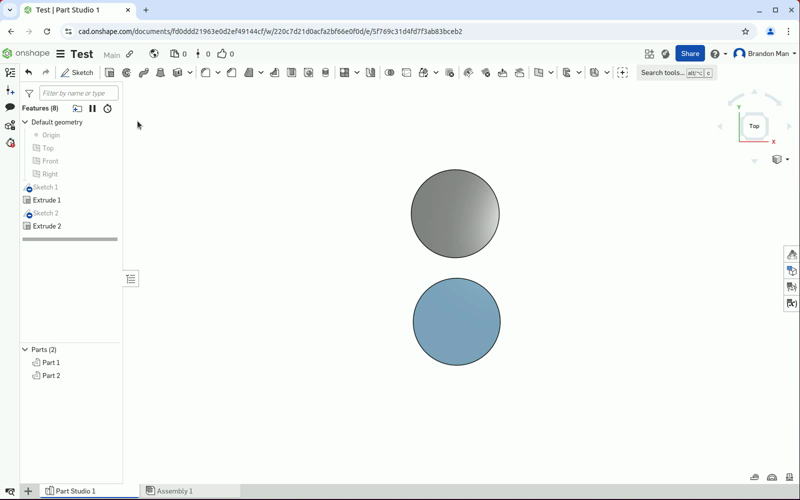
key(shift+h)
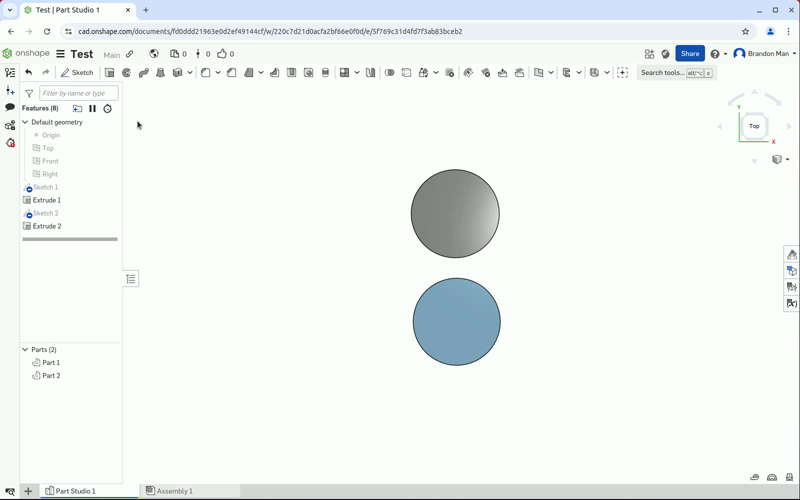
key(shift+h)
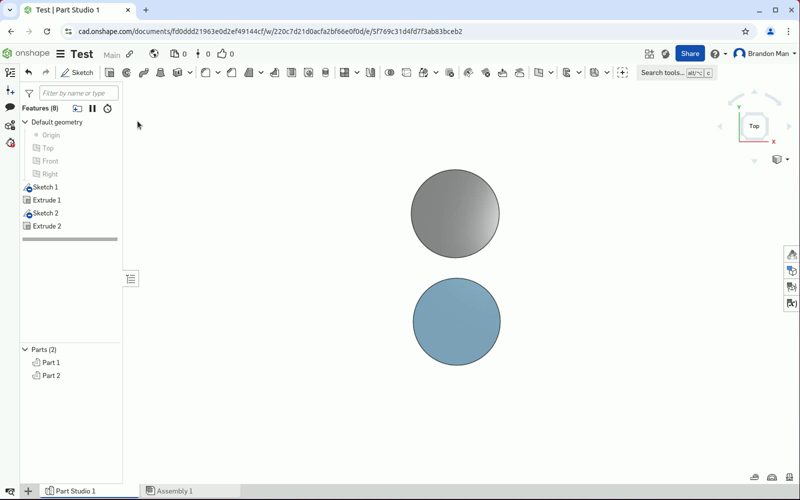
key(shift+7)
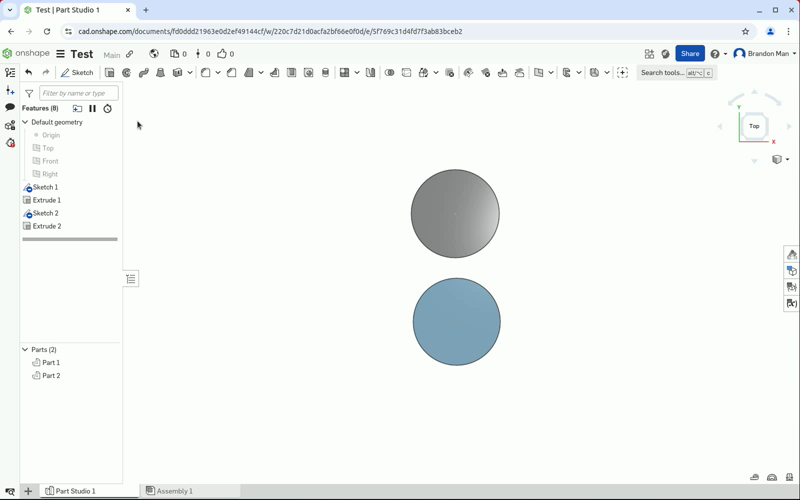
key(up, 3)
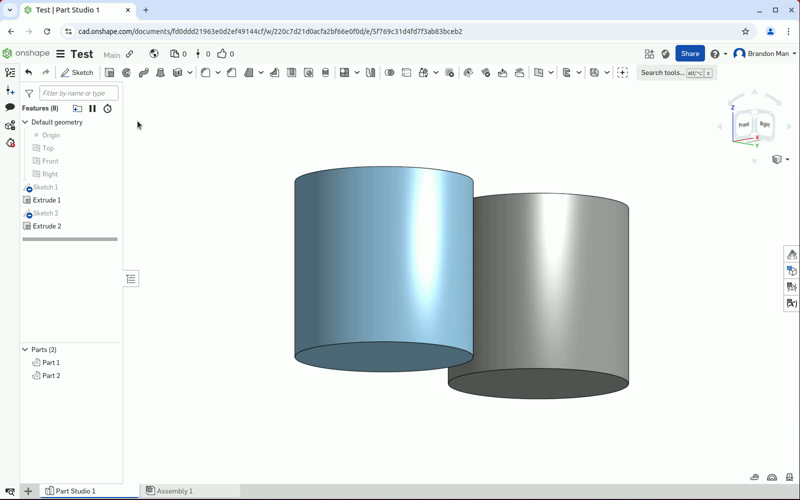
key(left, 3)
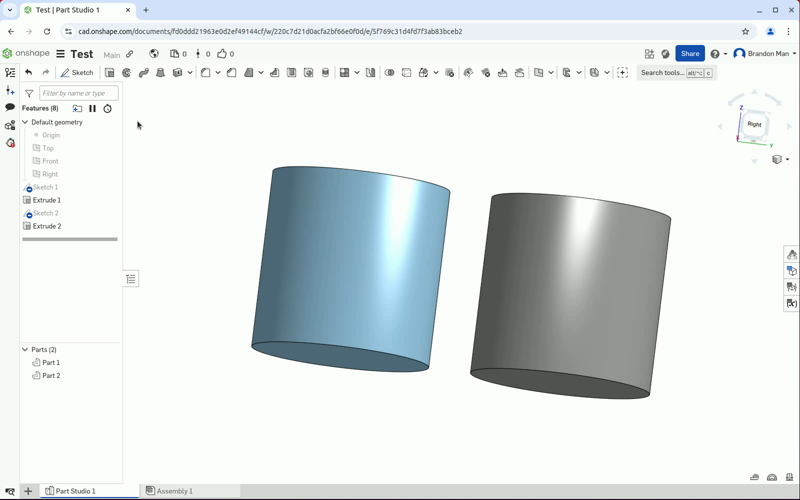
key(right, 3)
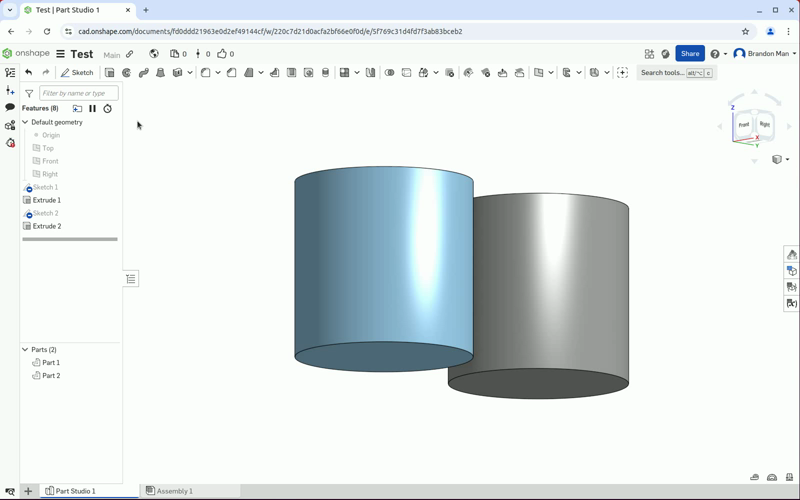
key(down, 3)
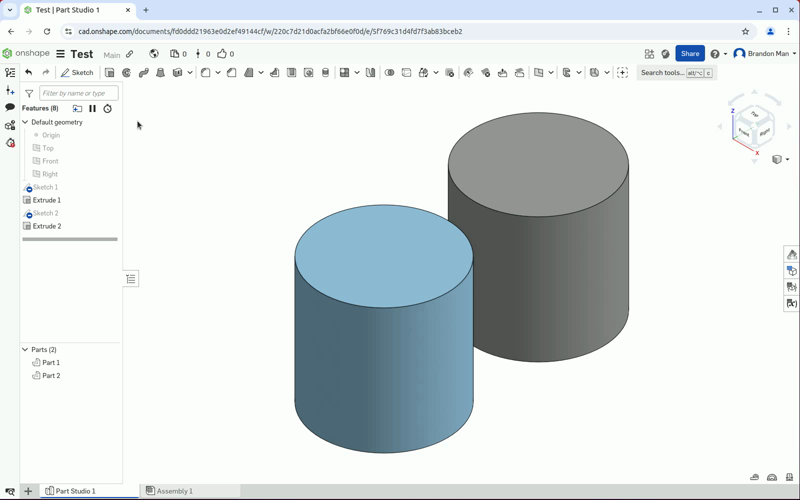
mouse_move(73, 189)
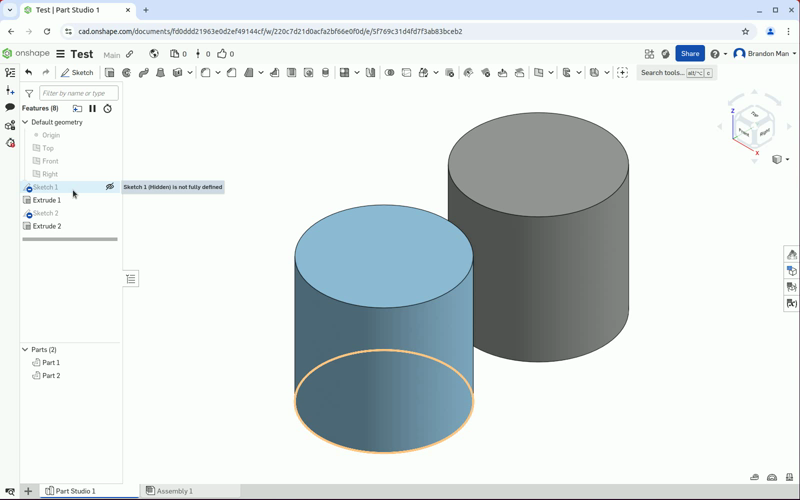
click(73, 189)